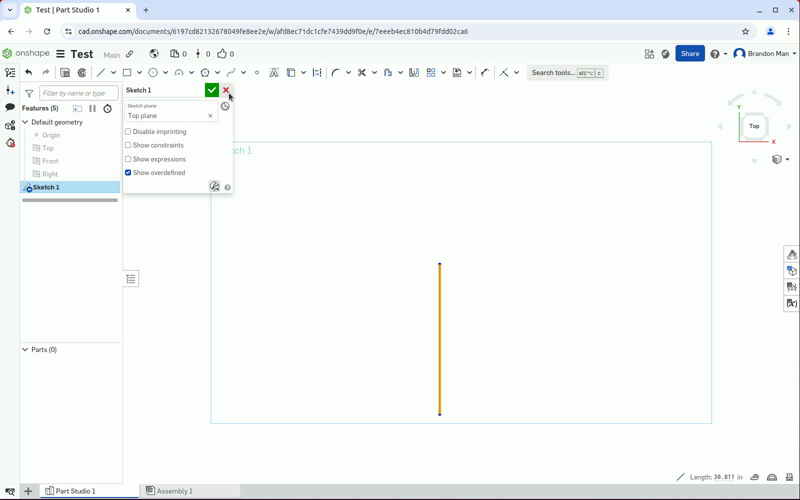
key(shift+h)
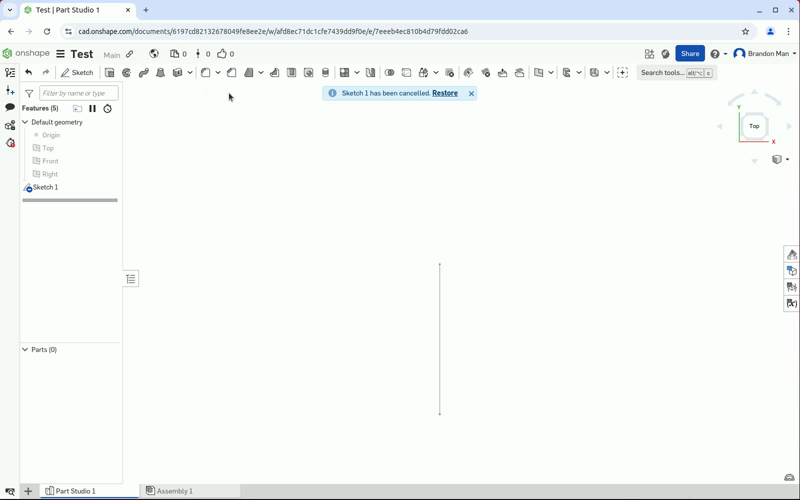
key(shift+s)
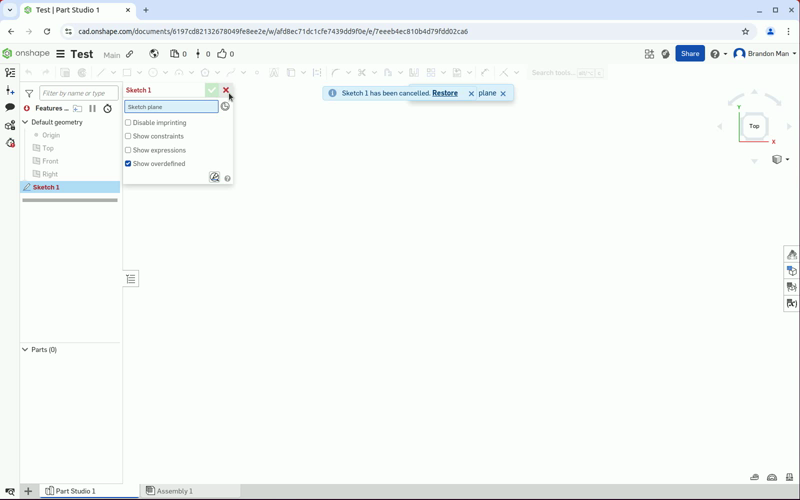
mouse_move(73, 150)
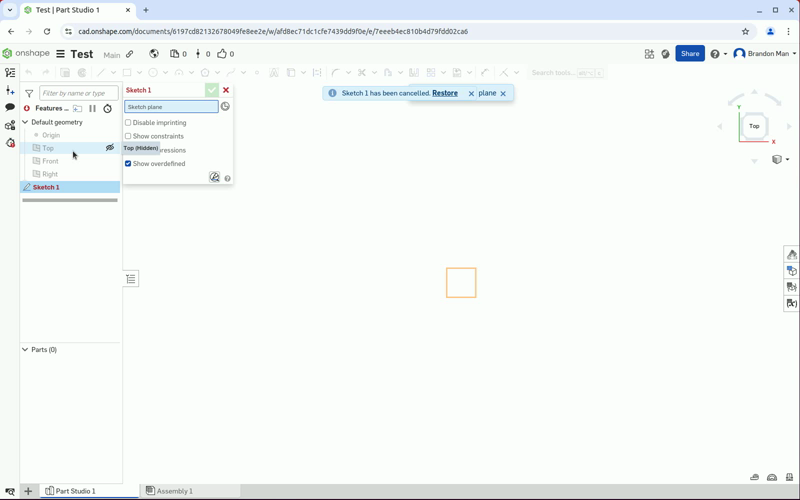
click(73, 150)
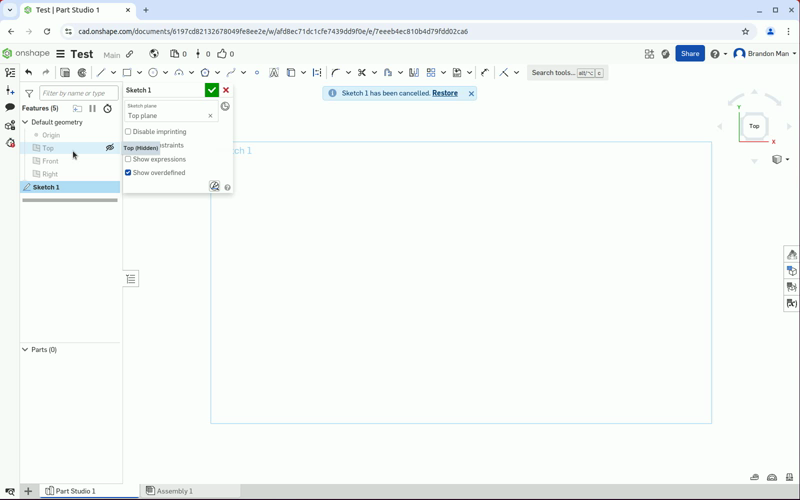
mouse_move(73, 352)
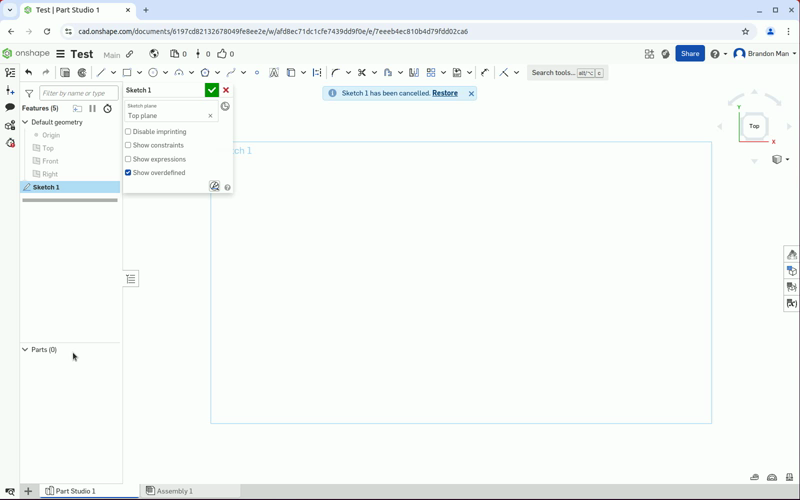
key(y)
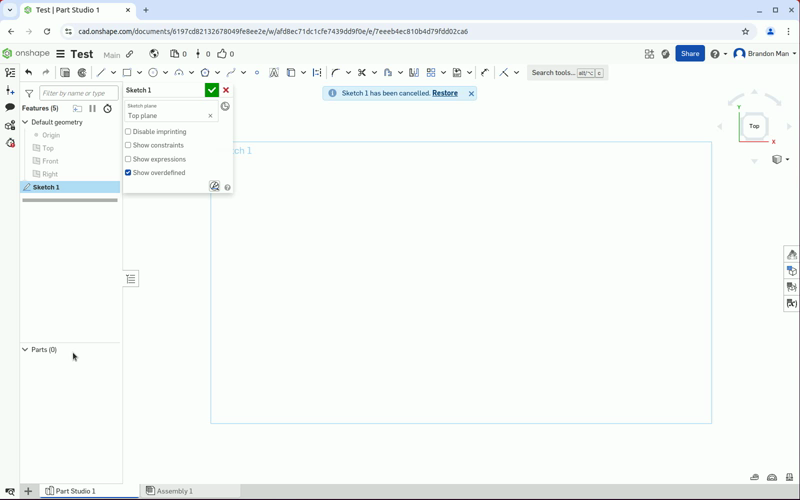
key(c)
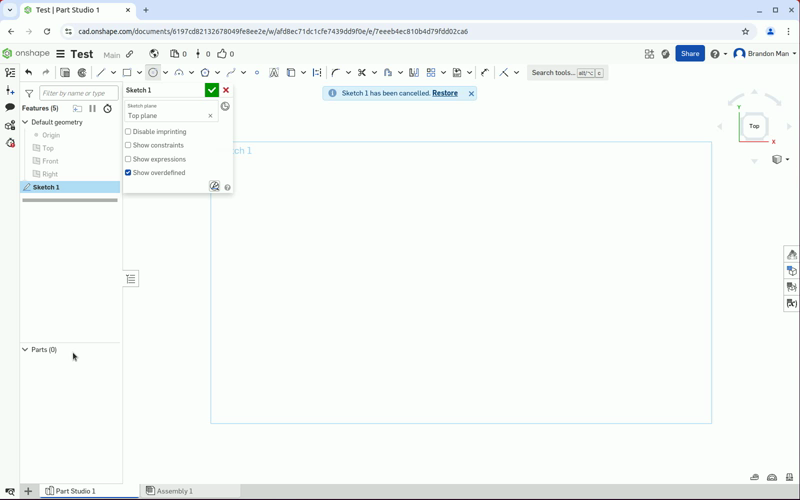
key_down(shift)
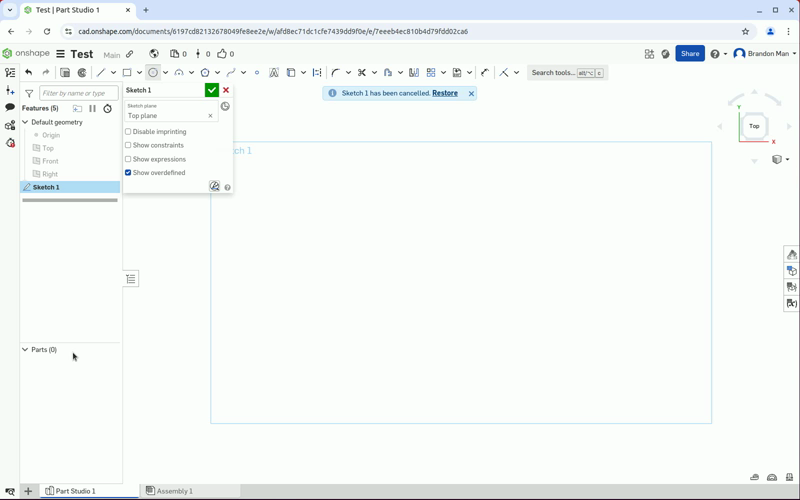
mouse_move(461, 282)
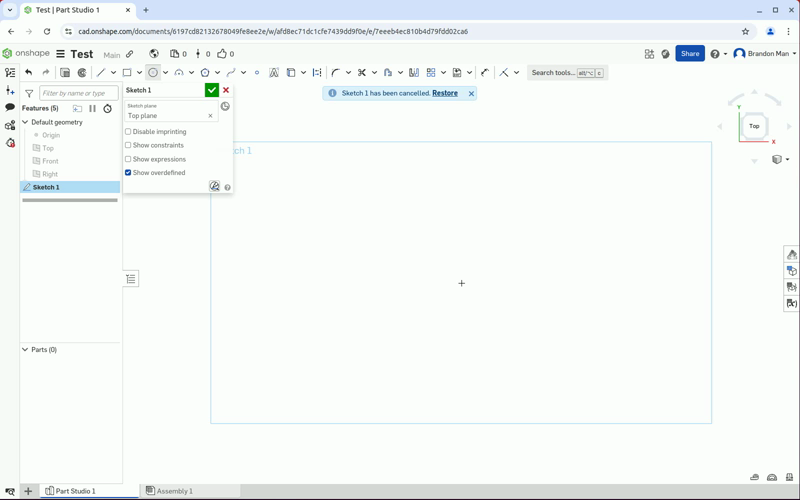
click(461, 282)
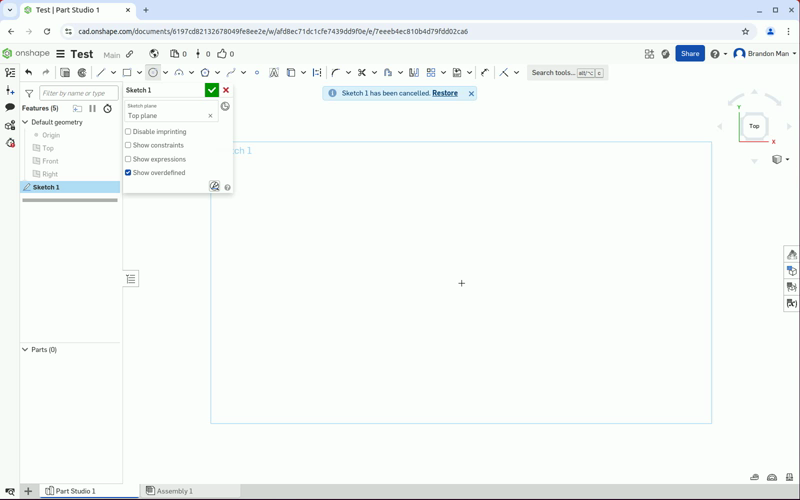
key_up(shift)
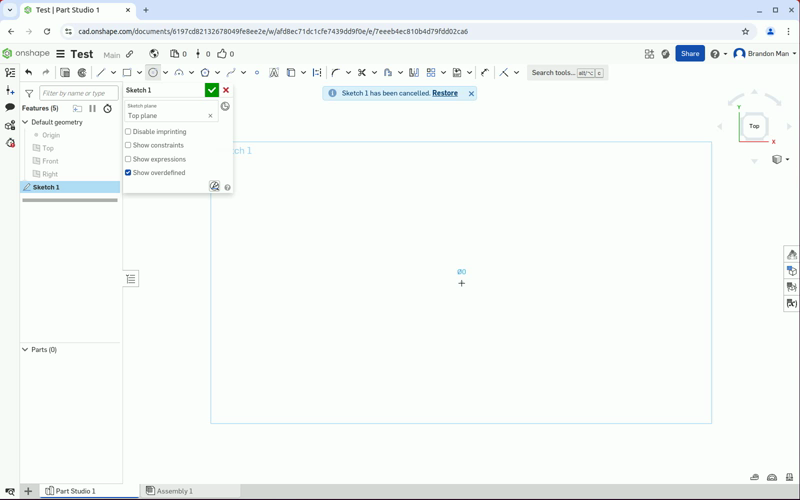
mouse_move(541, 282)
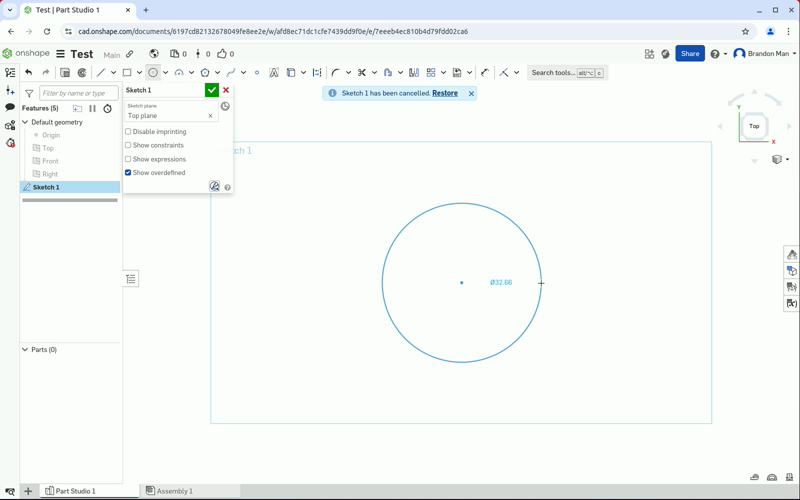
click(541, 282)
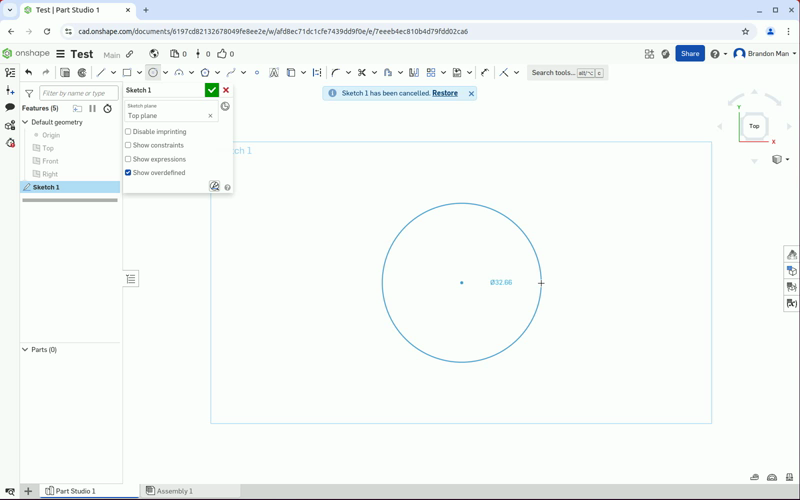
key(esc)
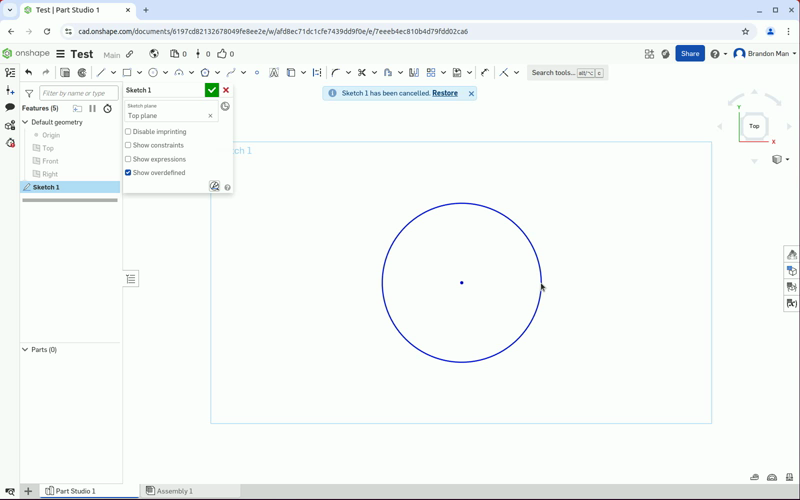
mouse_move(465, 293)
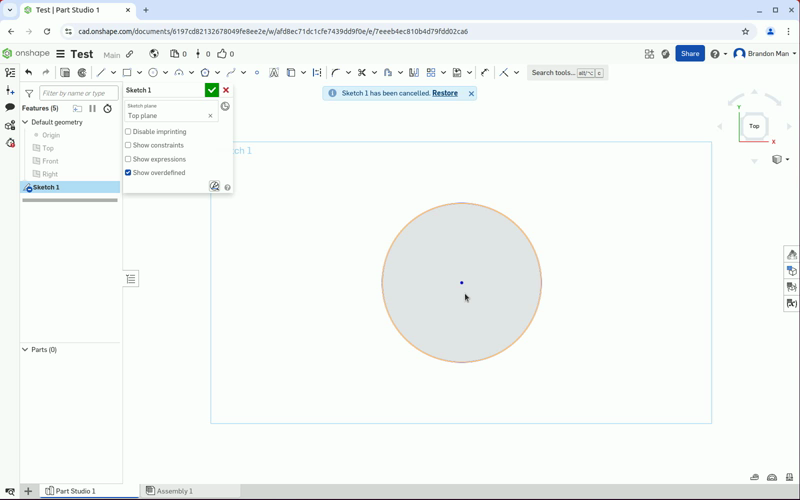
click(465, 293)
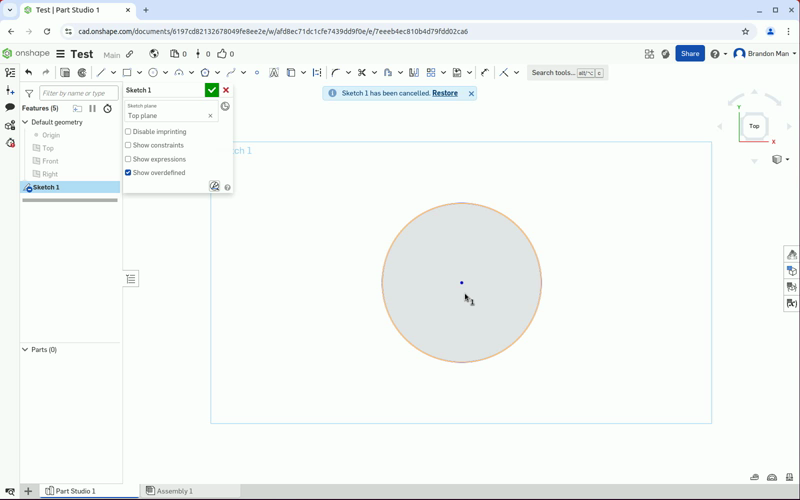
mouse_move(73, 352)
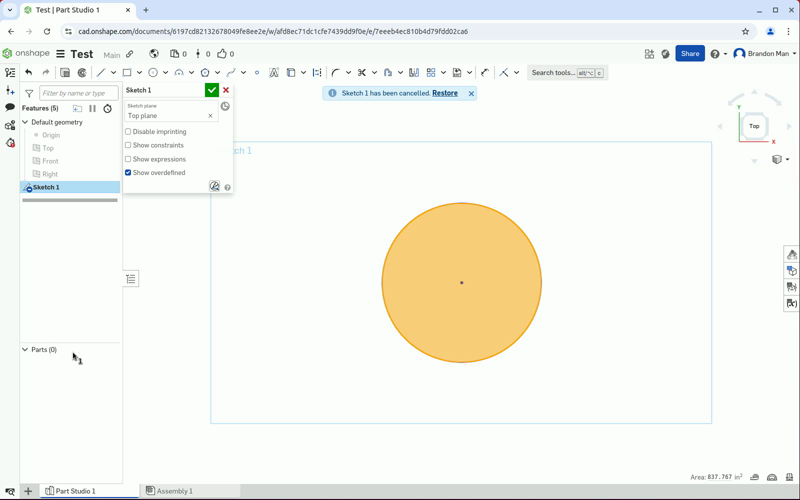
key(shift+y)
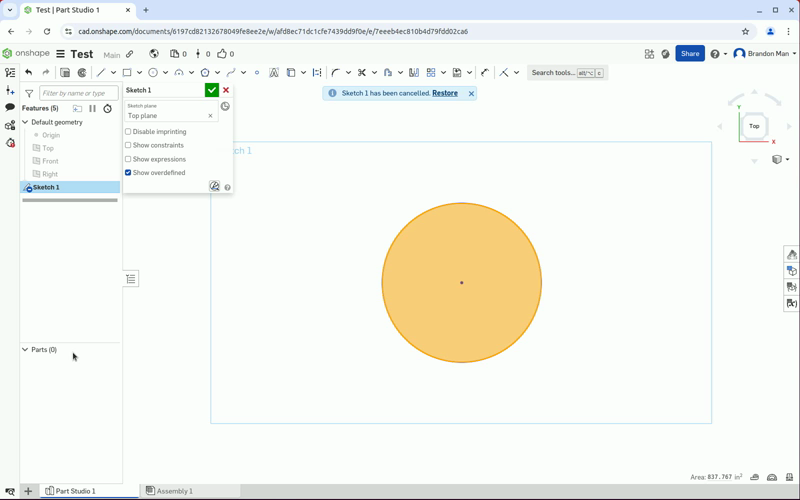
key(shift+e)
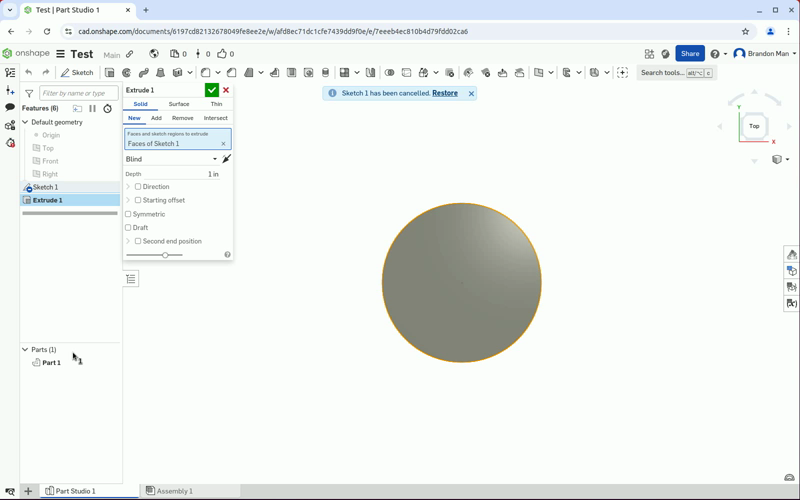
mouse_move(143, 106)
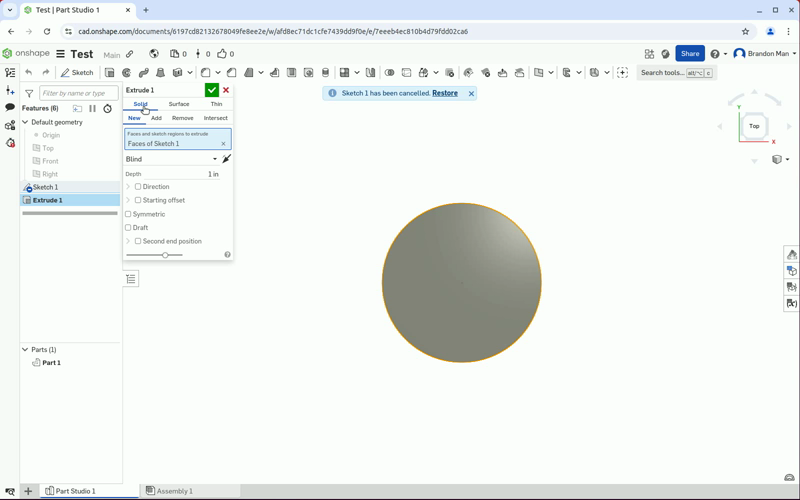
click(143, 106)
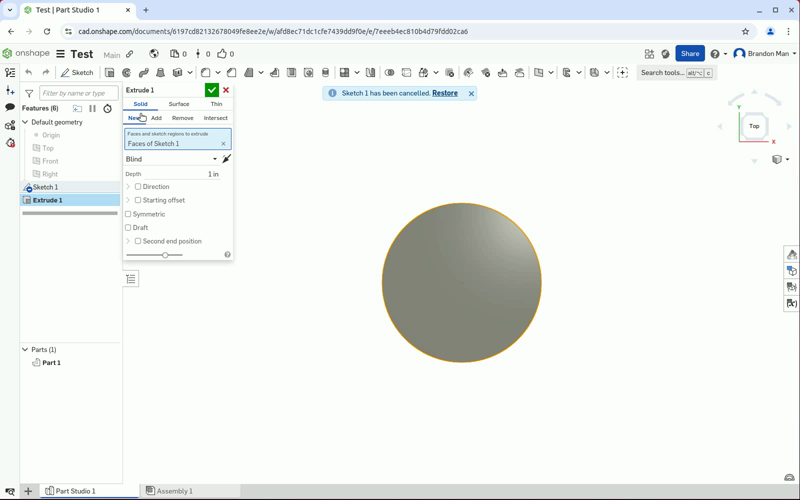
mouse_move(137, 120)
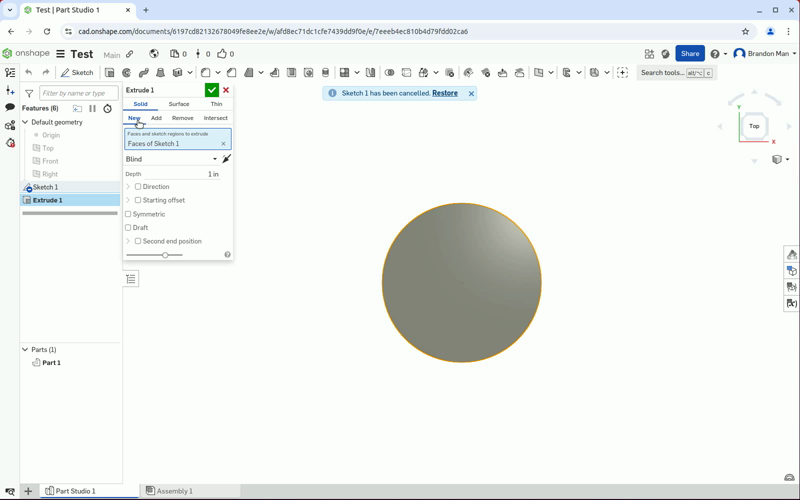
click(137, 120)
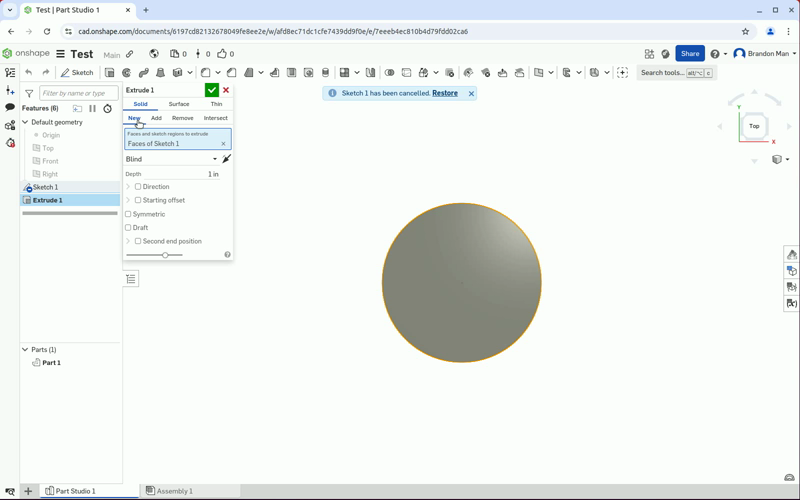
key(tab, 4)
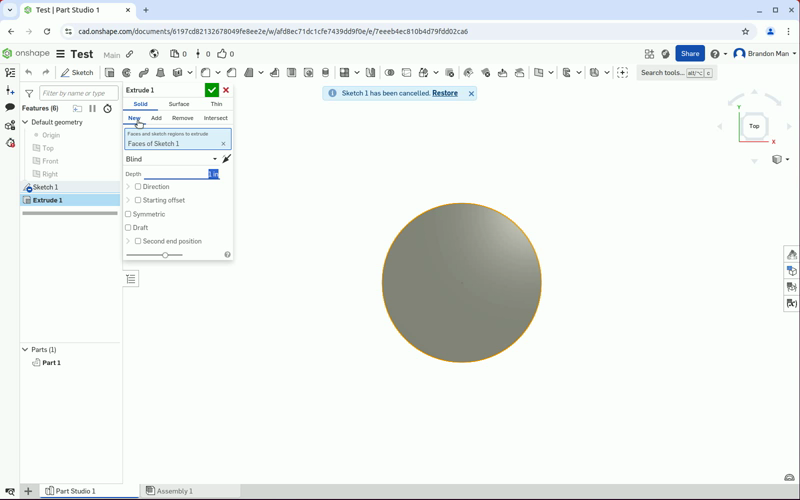
text(2.407)
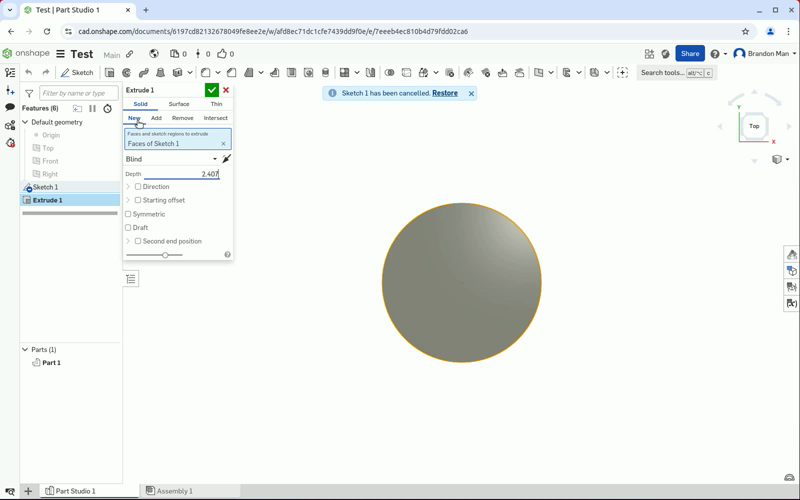
key(enter)
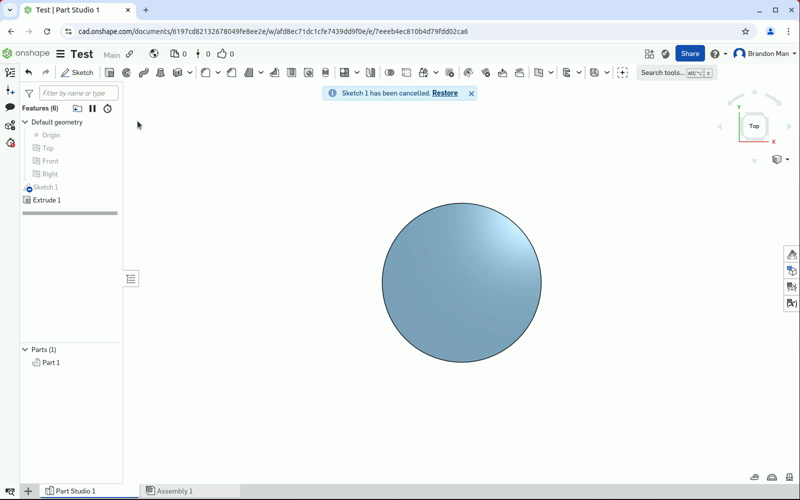
key(shift+h)
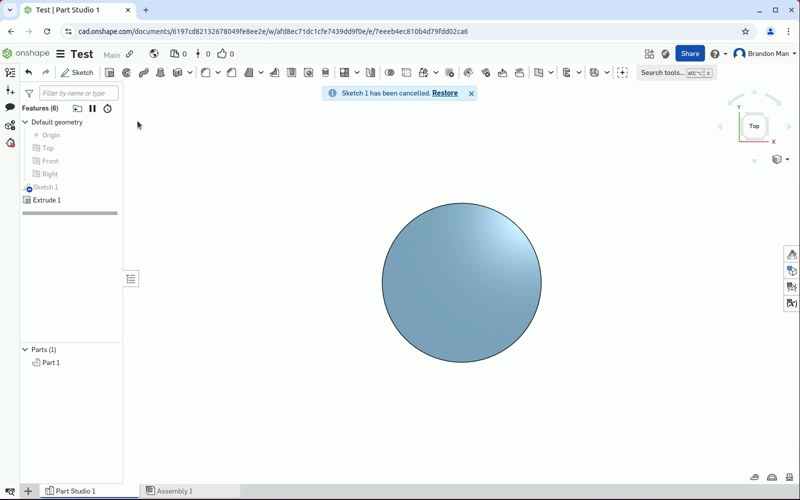
key(shift+h)
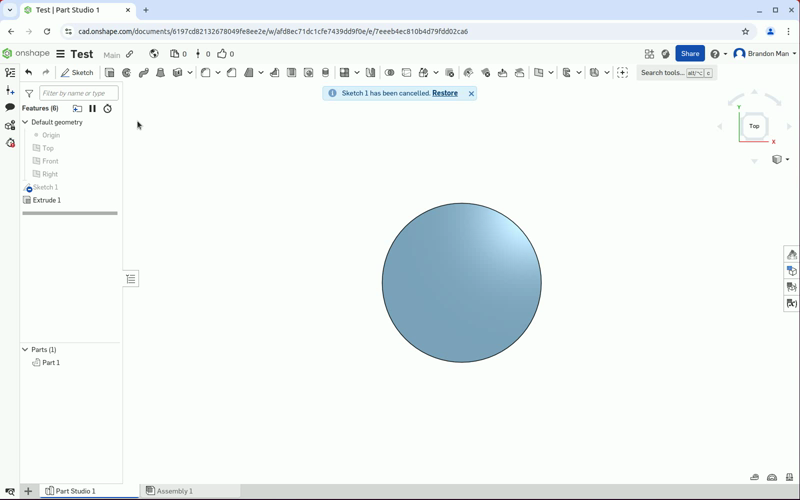
mouse_move(73, 189)
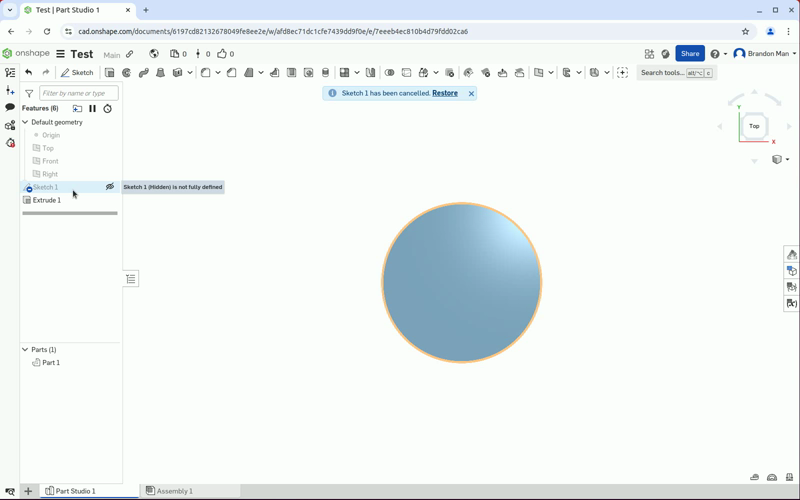
click(73, 189)
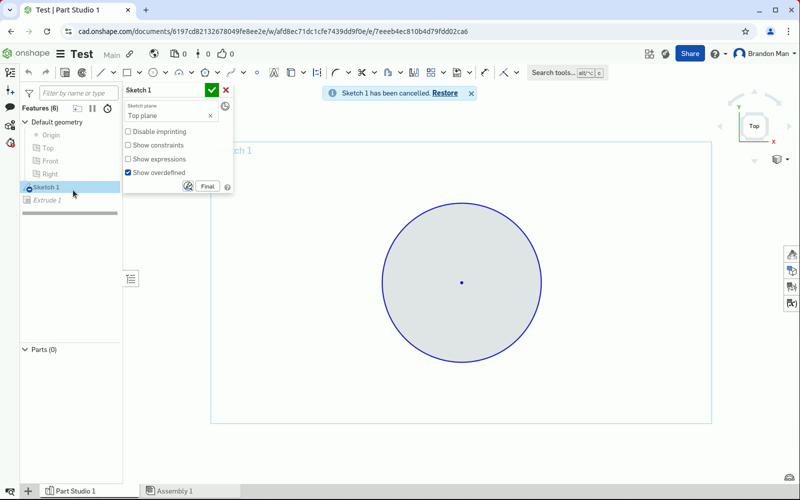
mouse_move(229, 92)
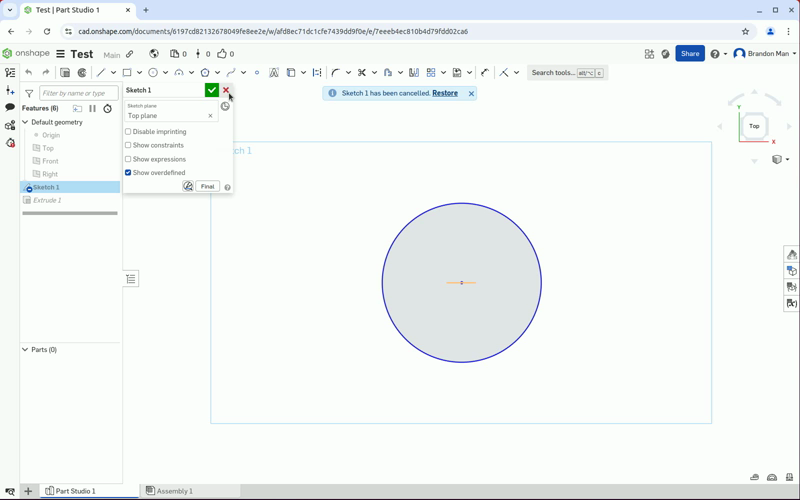
click(229, 92)
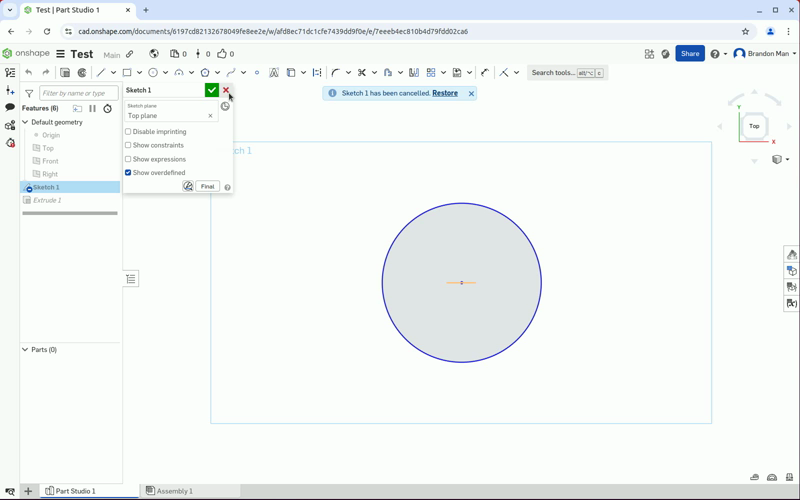
key(shift+s)
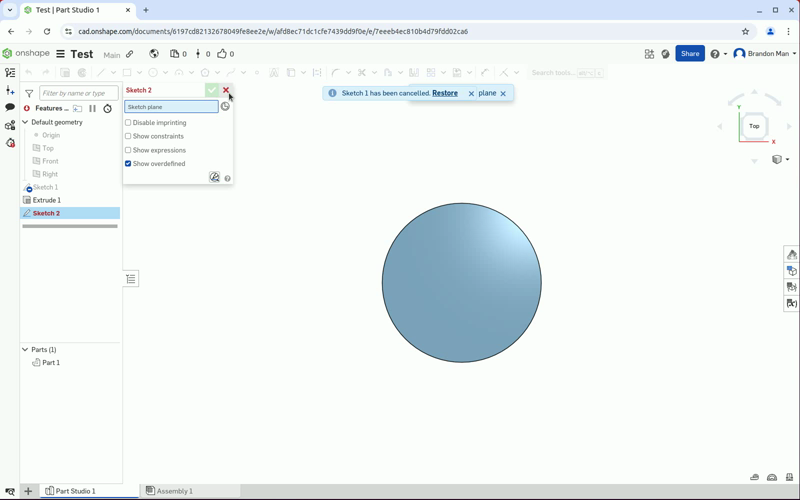
mouse_move(73, 150)
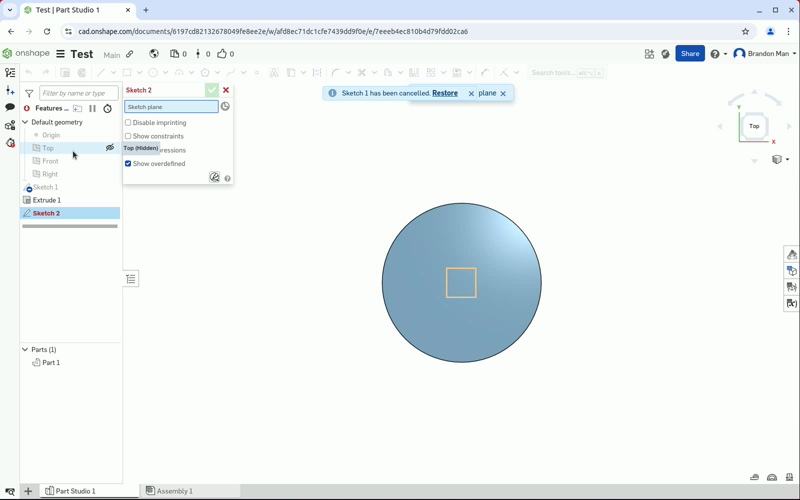
click(73, 150)
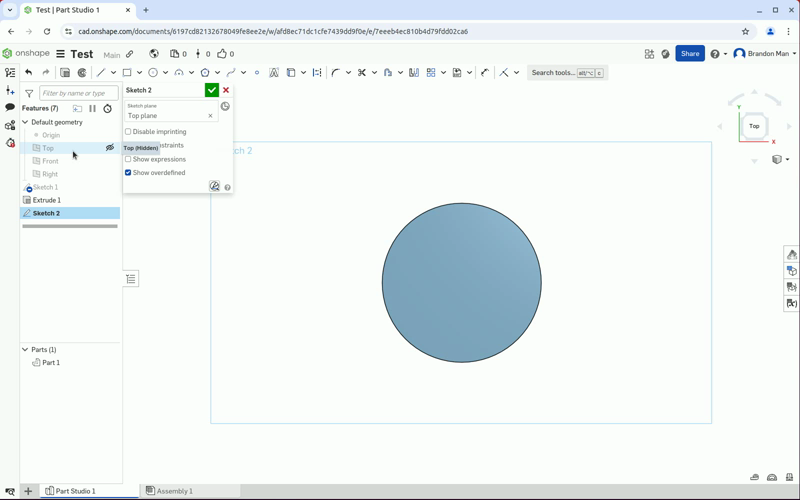
mouse_move(73, 352)
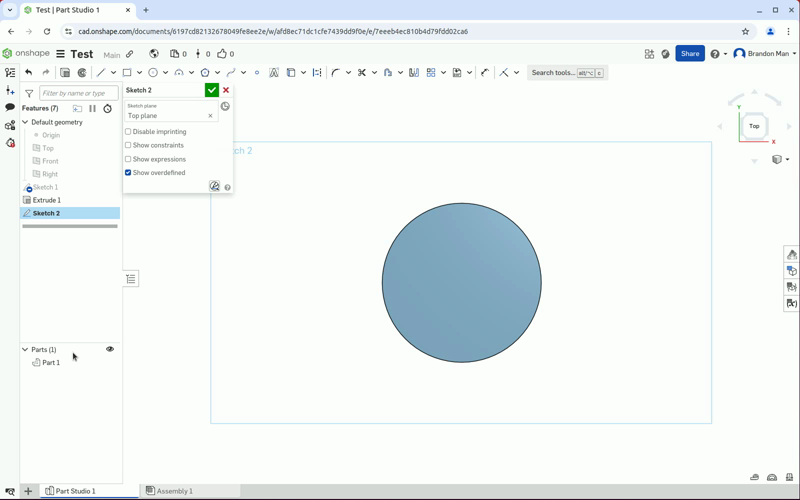
key(y)
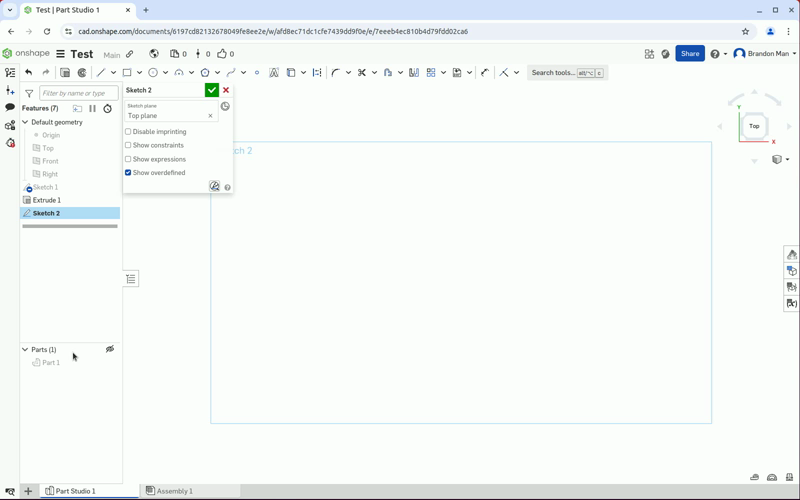
key(c)
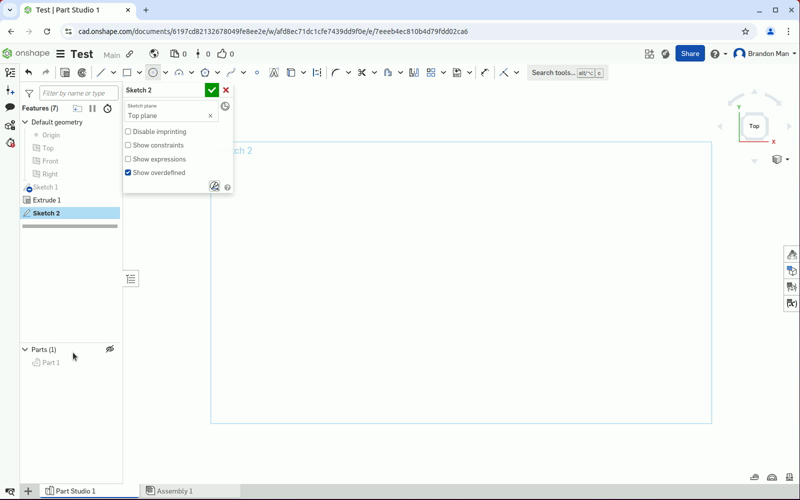
key_down(shift)
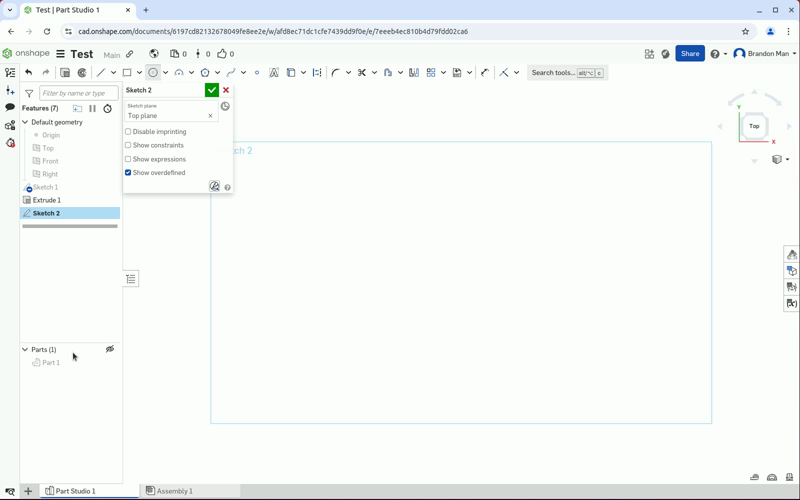
mouse_move(461, 286)
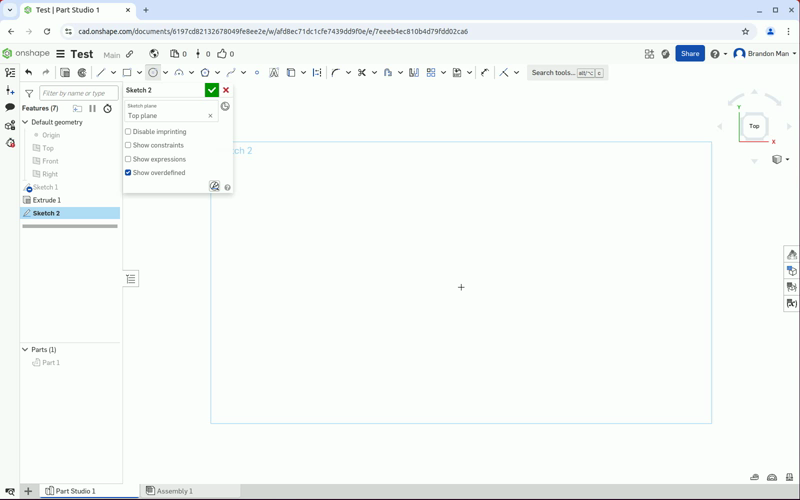
click(461, 286)
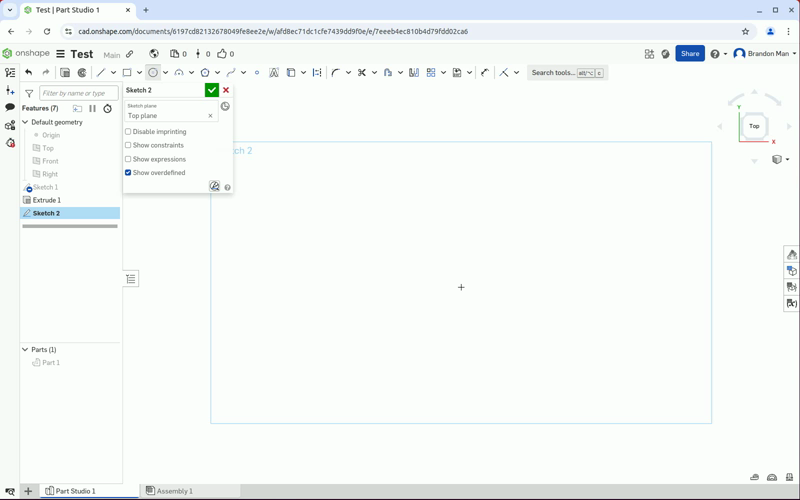
key_up(shift)
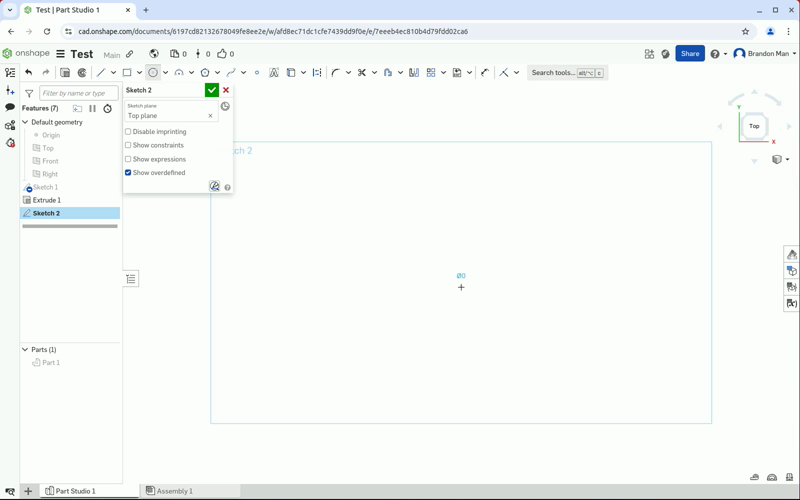
mouse_move(510, 286)
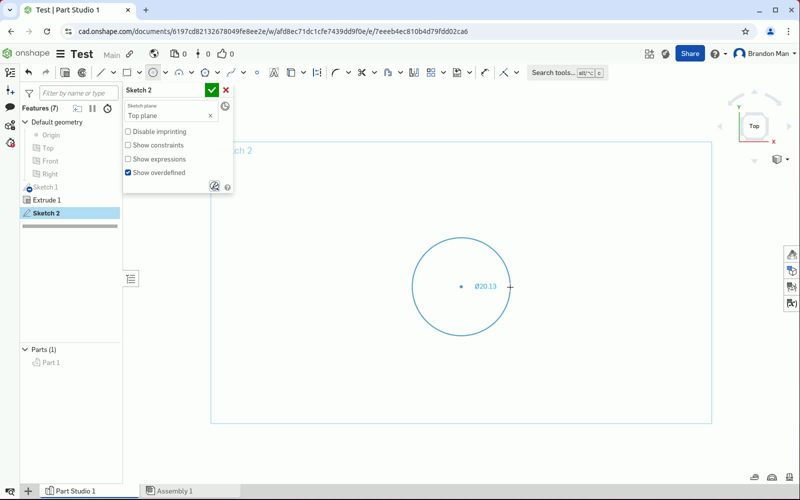
click(510, 286)
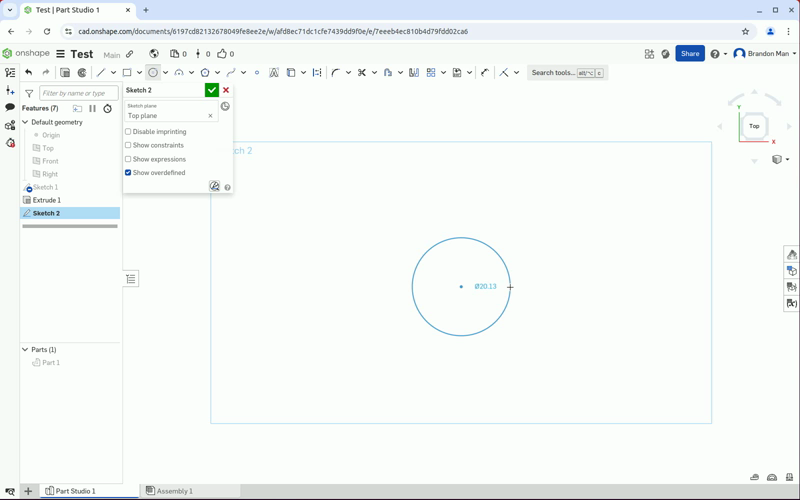
key(esc)
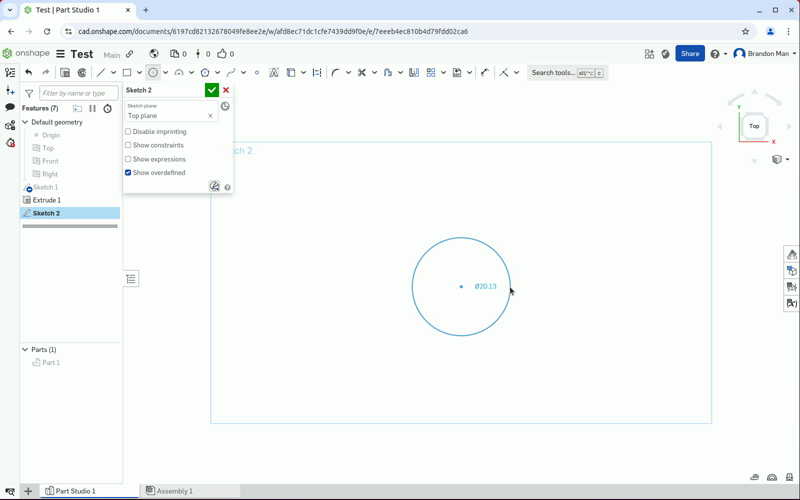
mouse_move(484, 322)
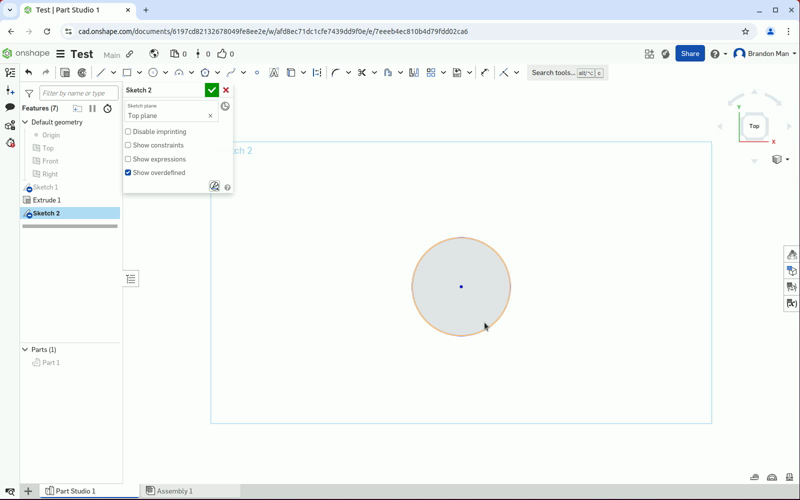
click(484, 322)
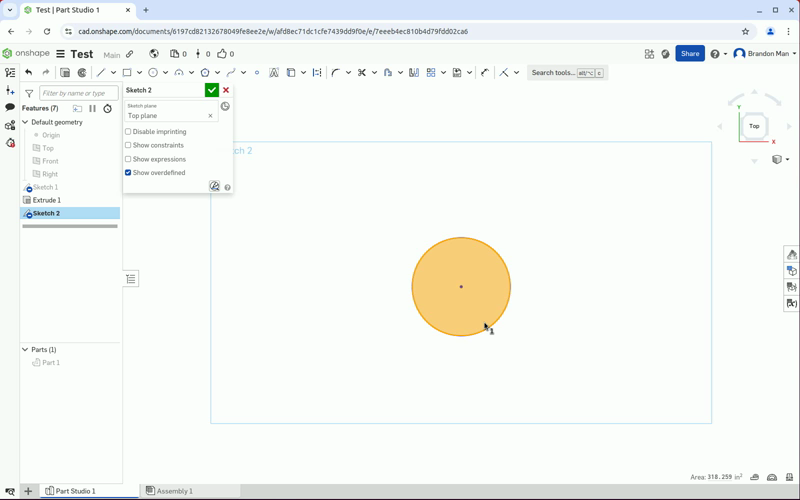
mouse_move(73, 352)
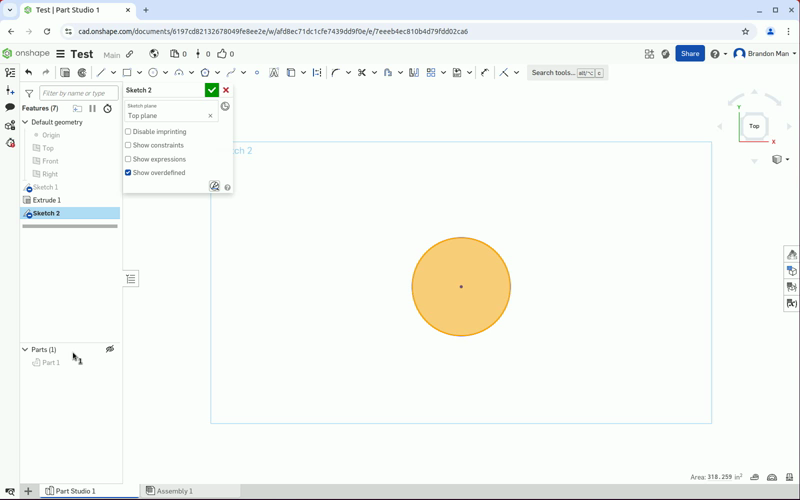
key(shift+y)
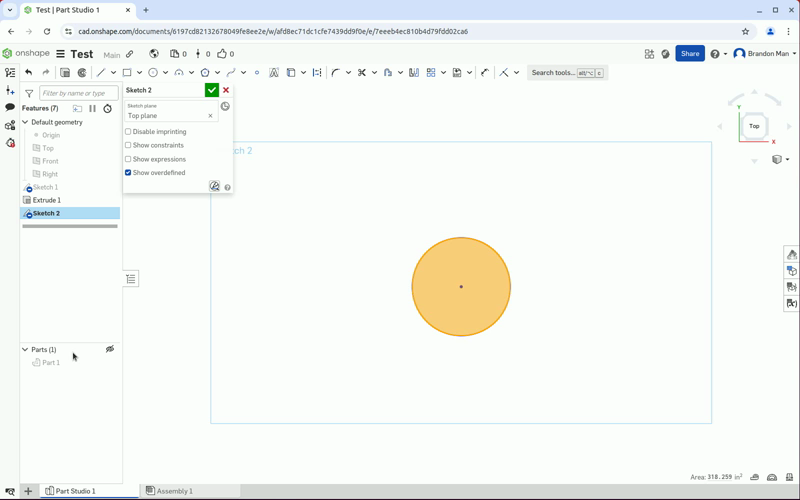
key(shift+e)
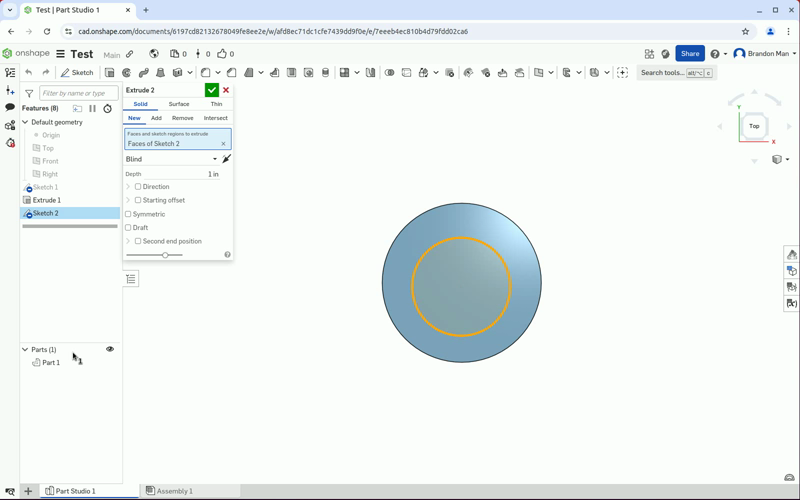
mouse_move(143, 106)
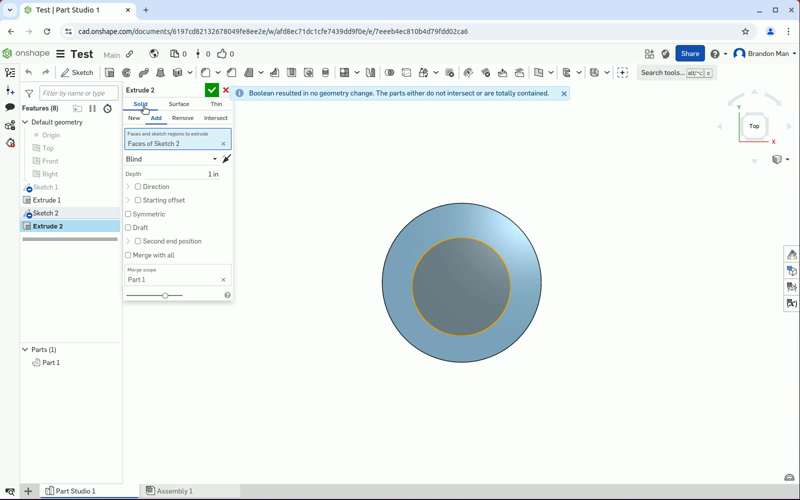
click(143, 106)
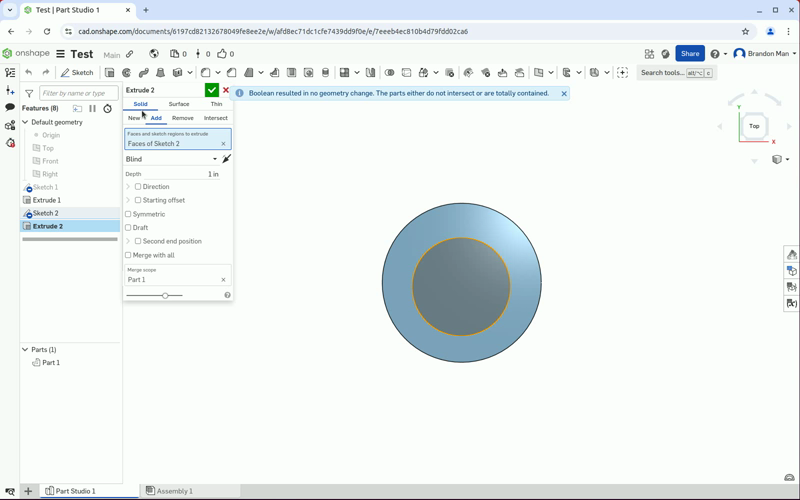
mouse_move(137, 120)
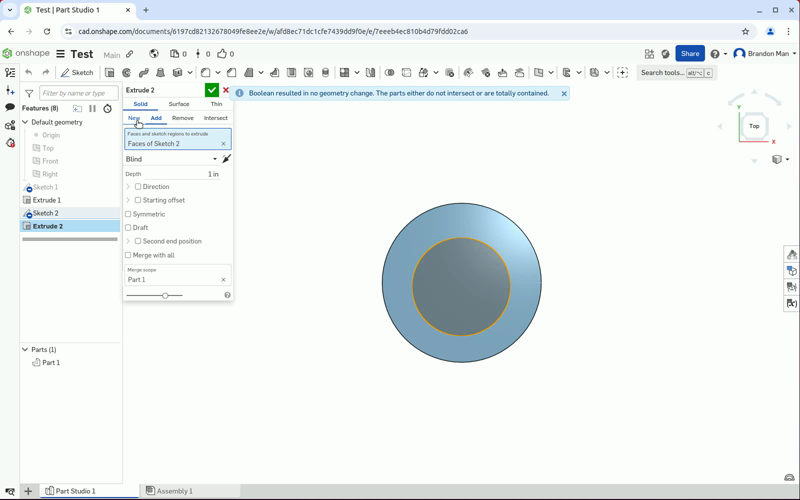
click(137, 120)
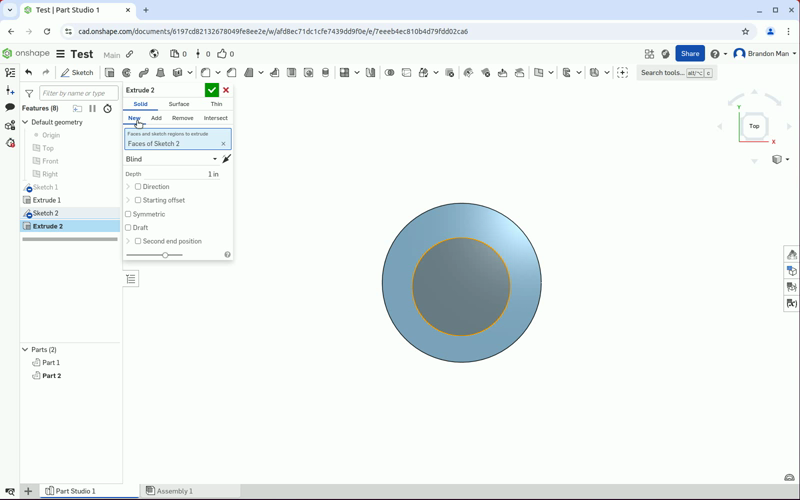
key(tab, 4)
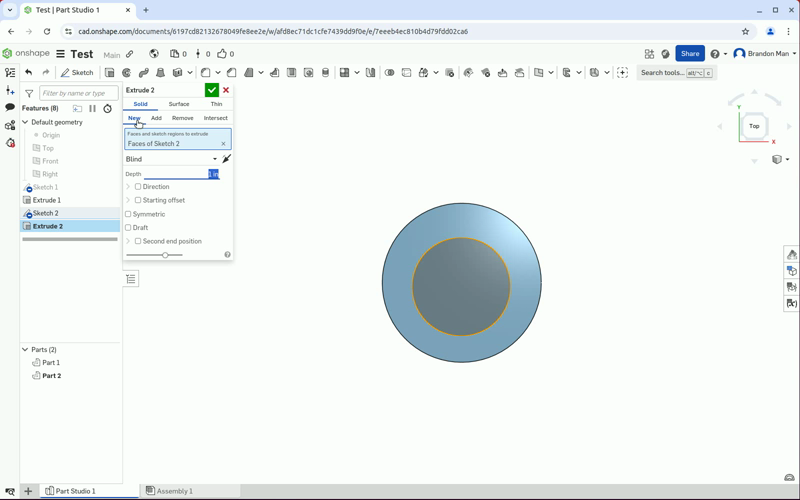
text(23.108)
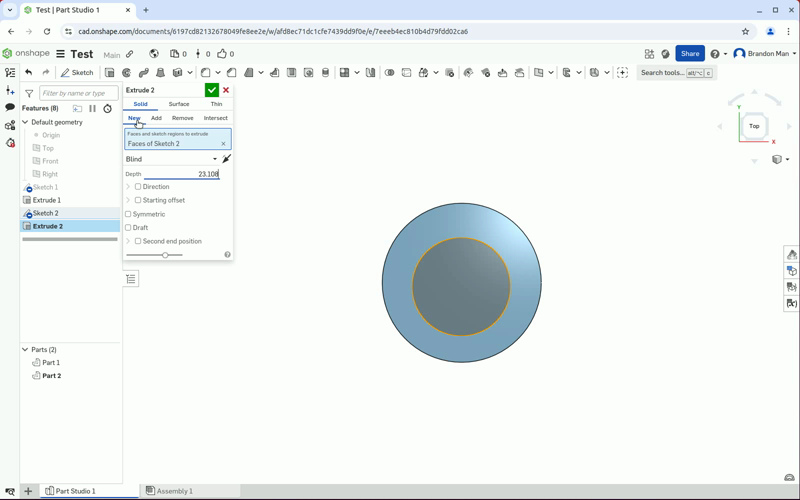
key(enter)
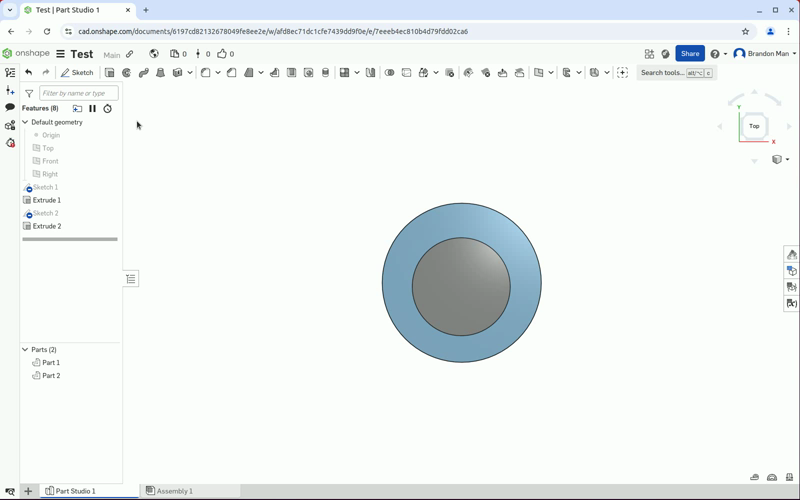
key(shift+h)
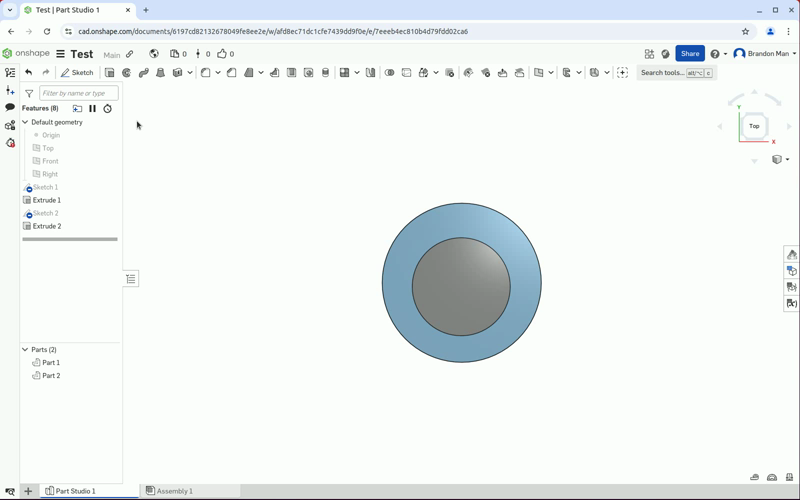
key(shift+h)
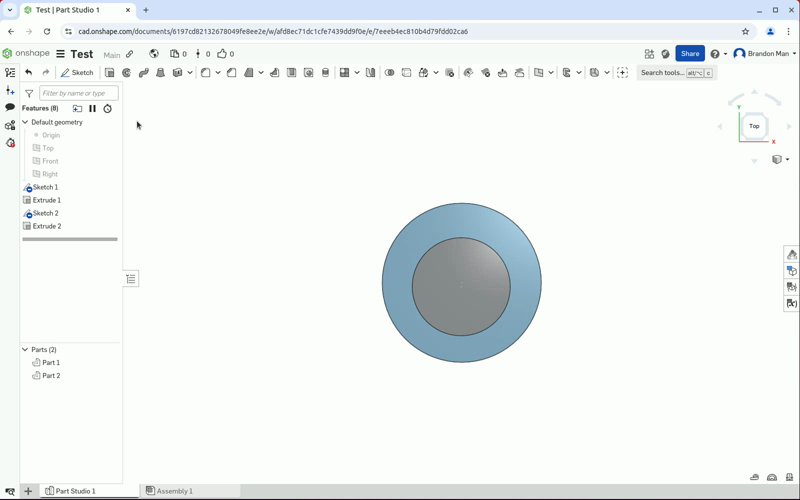
key(shift+7)
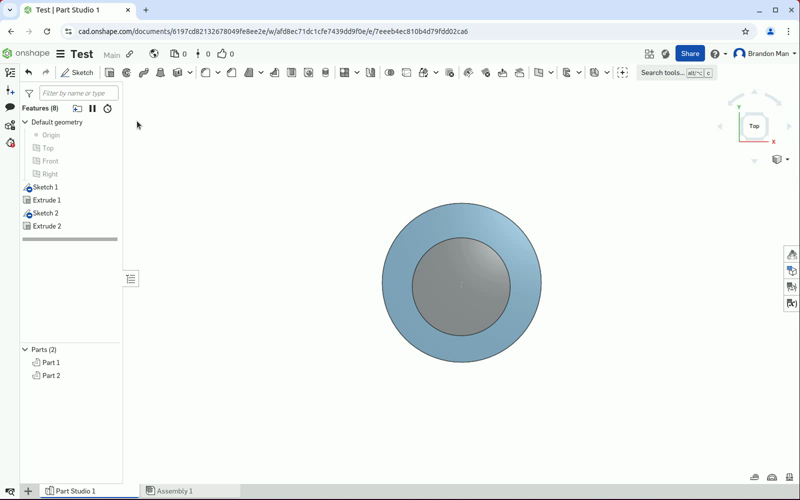
key(up, 3)
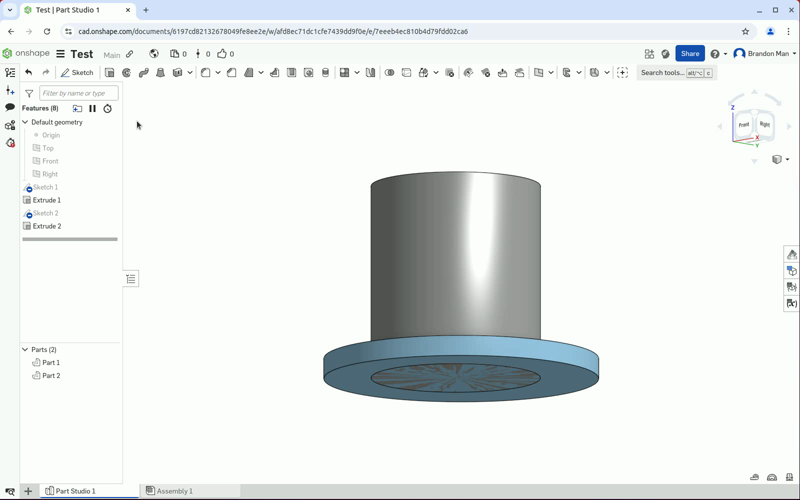
key(left, 3)
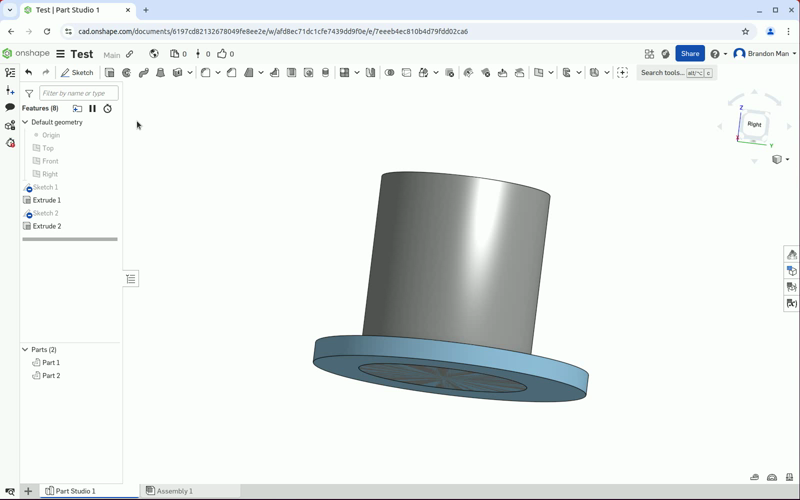
key(right, 3)
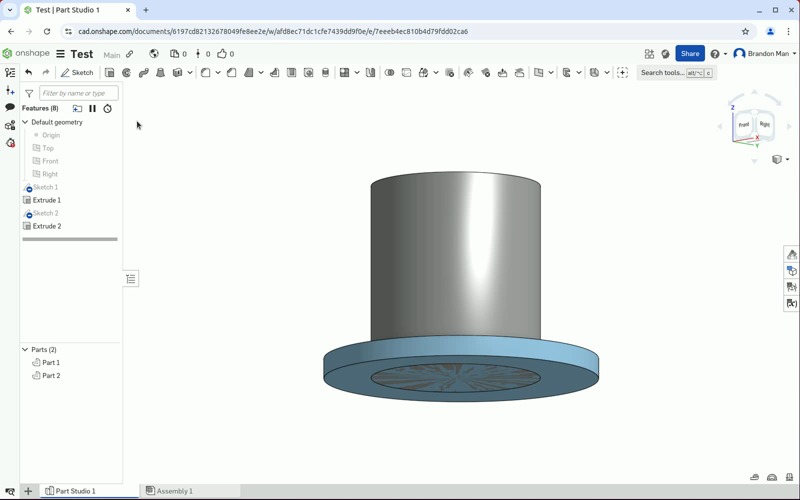
key(down, 3)
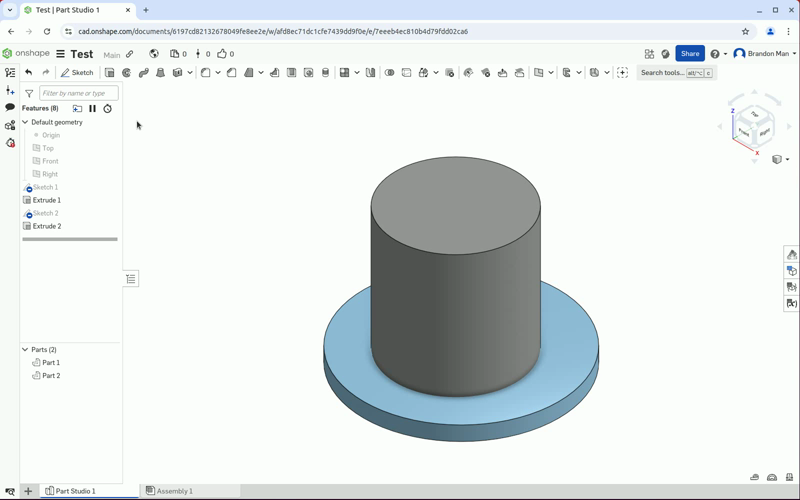
mouse_move(73, 189)
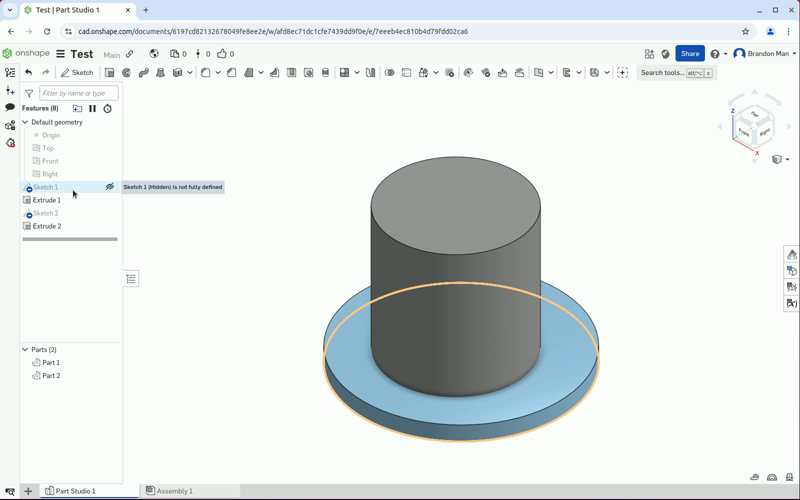
click(73, 189)